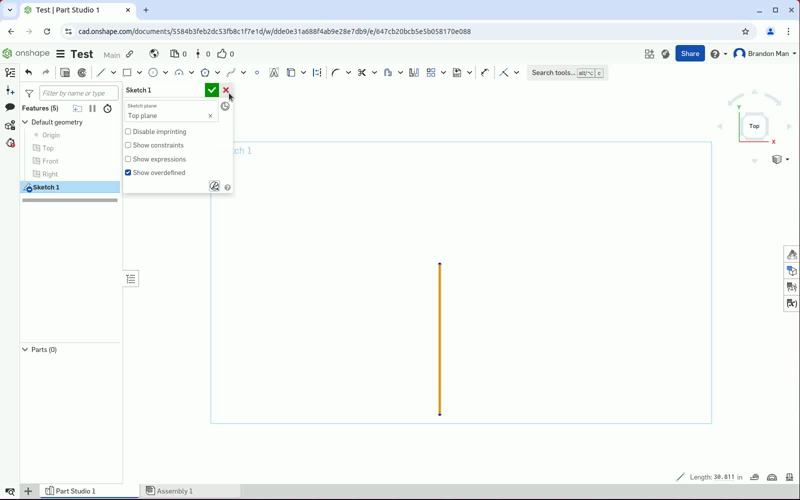
key(shift+h)
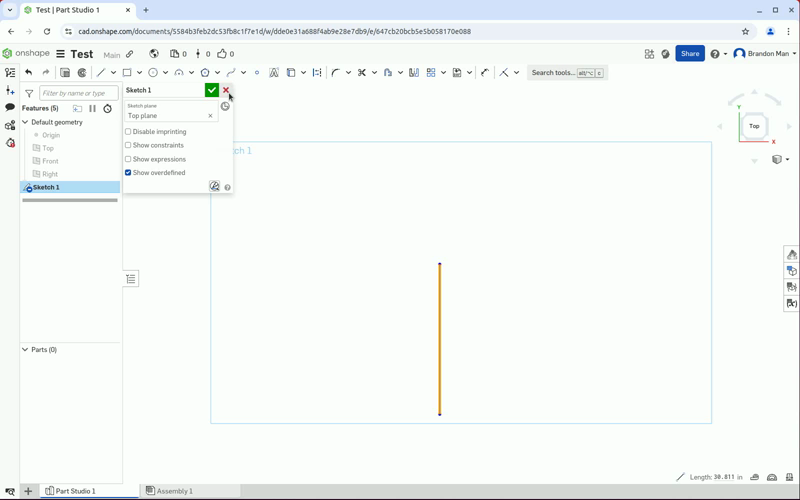
key(shift+s)
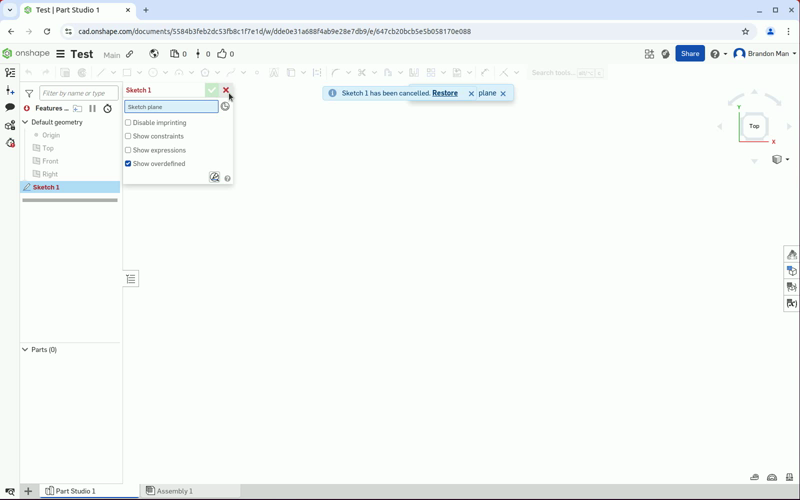
mouse_move(73, 150)
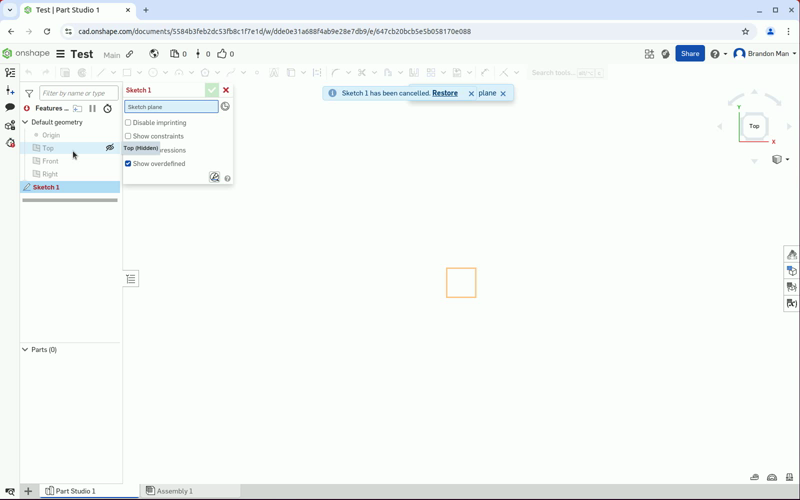
click(73, 150)
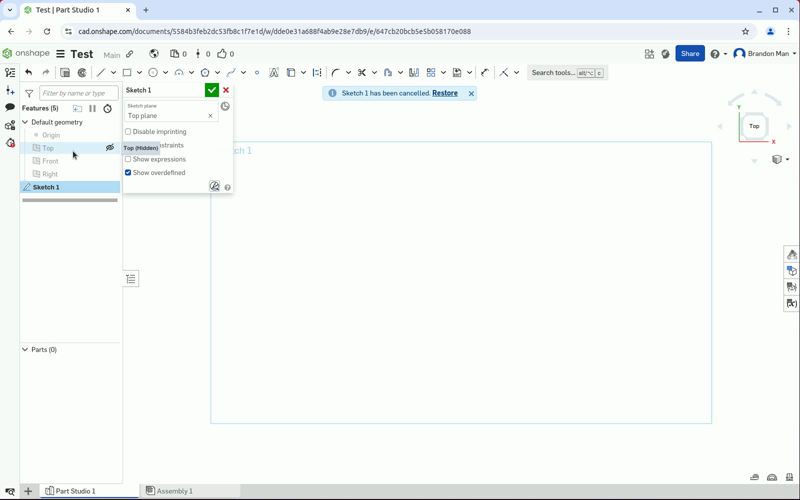
mouse_move(73, 352)
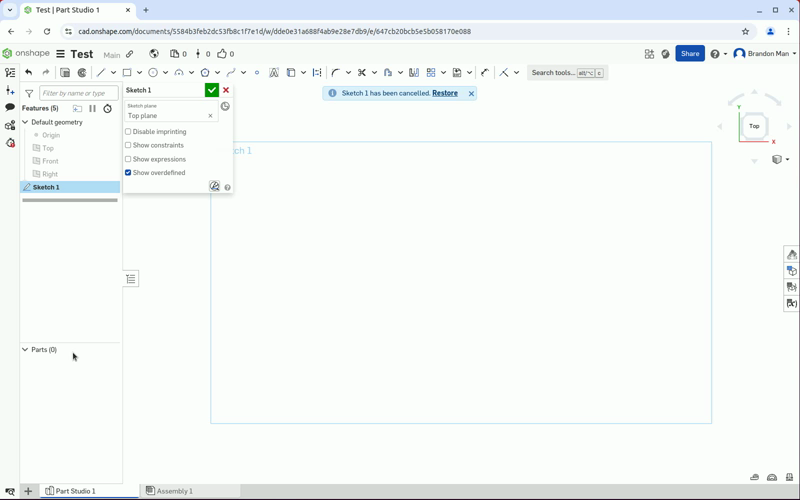
key(y)
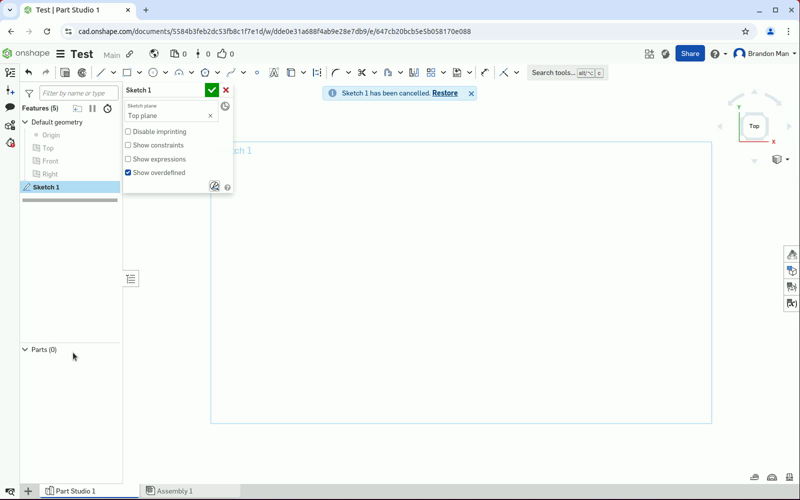
key(c)
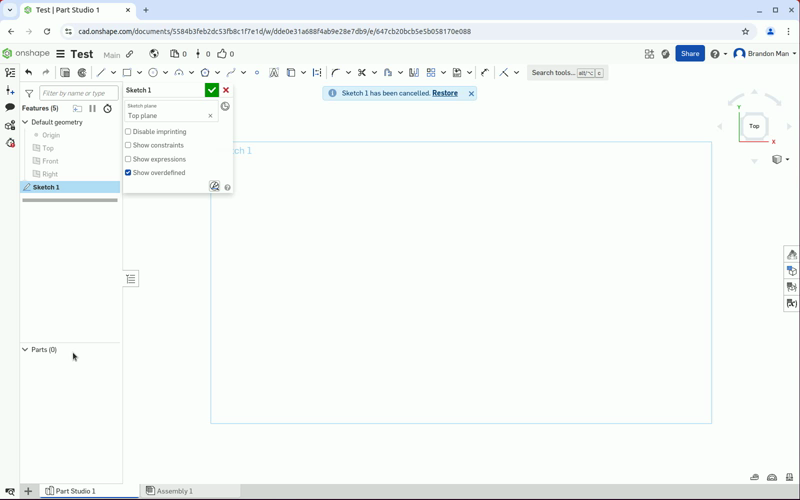
key_down(shift)
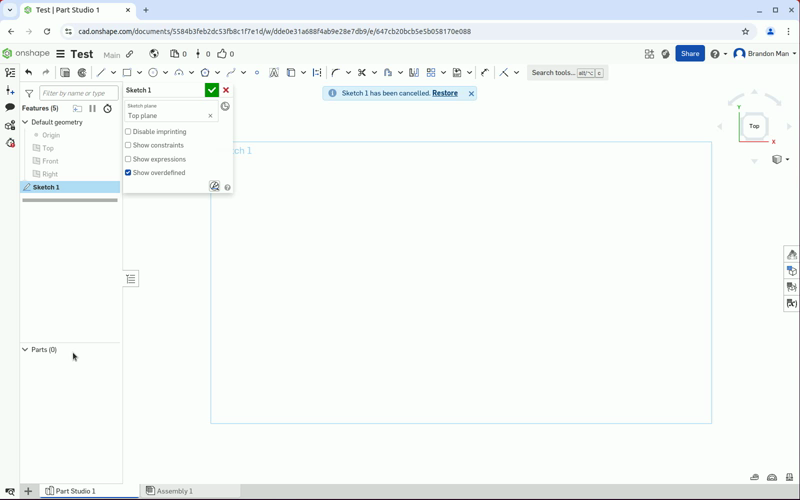
mouse_move(460, 282)
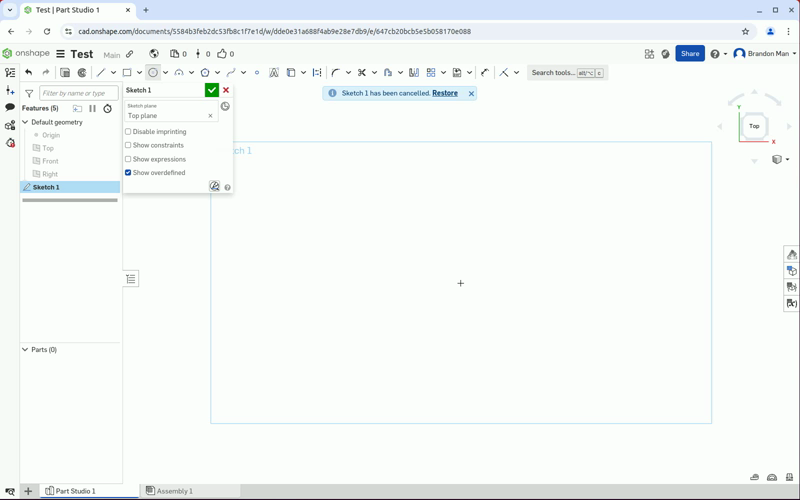
click(460, 282)
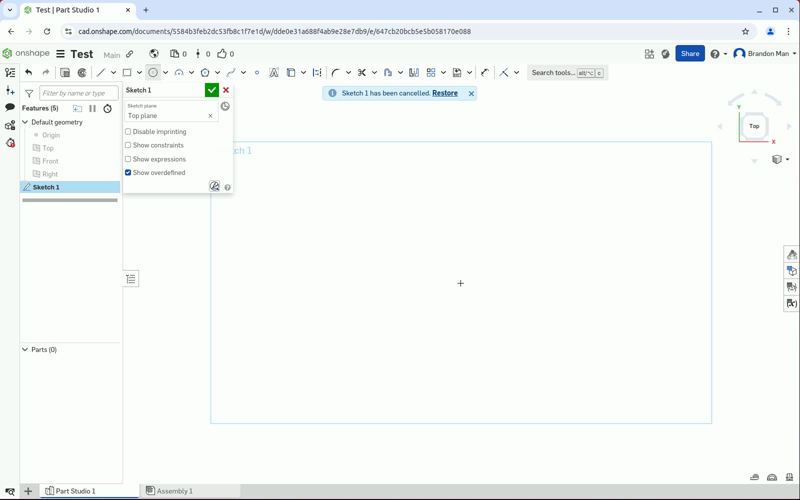
key_up(shift)
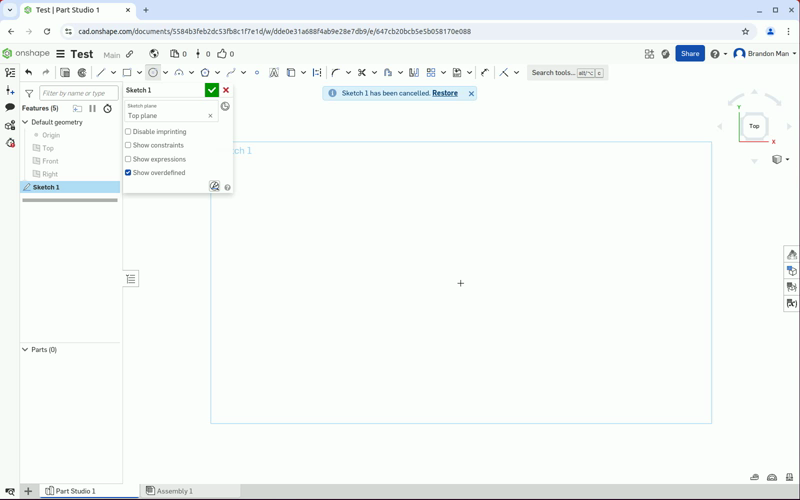
mouse_move(533, 282)
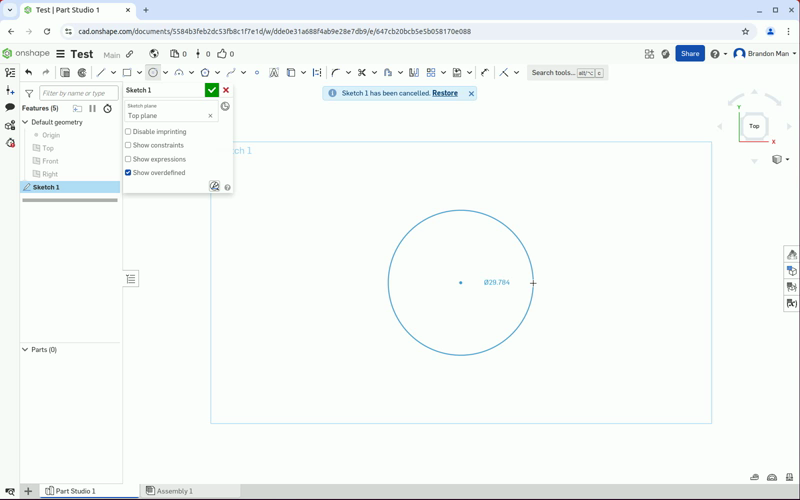
click(533, 282)
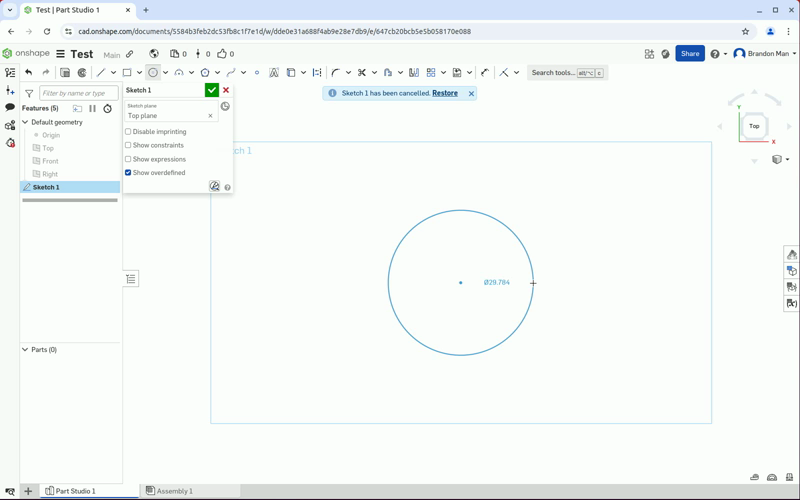
key(esc)
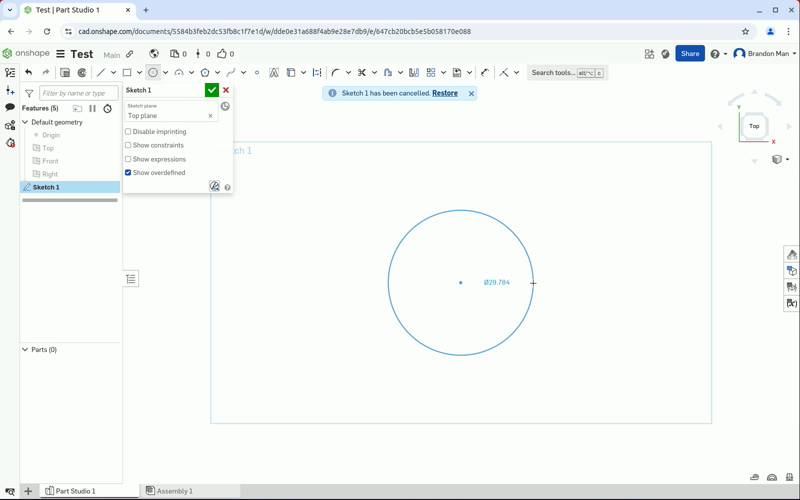
mouse_move(478, 293)
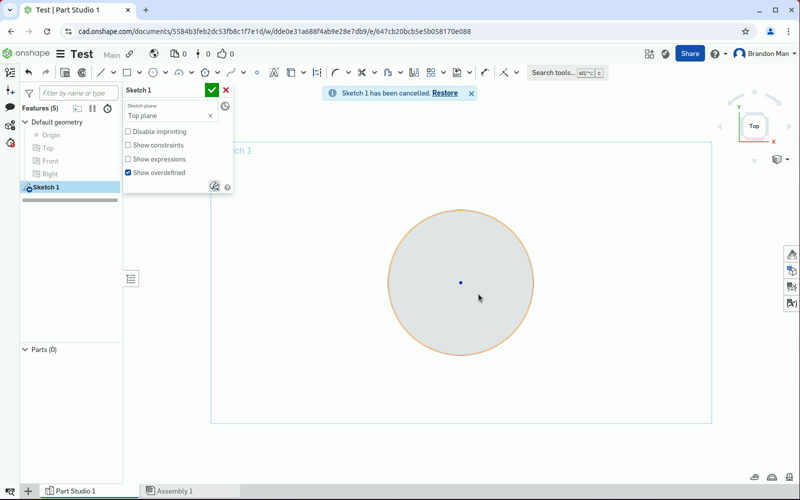
click(478, 293)
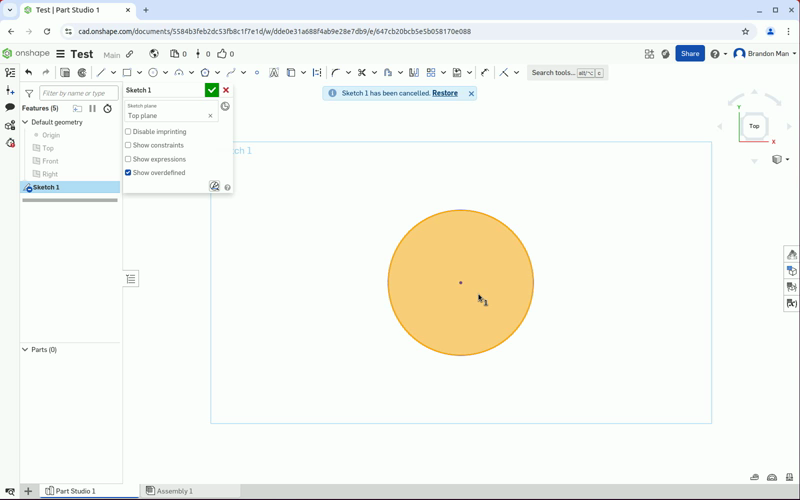
mouse_move(73, 352)
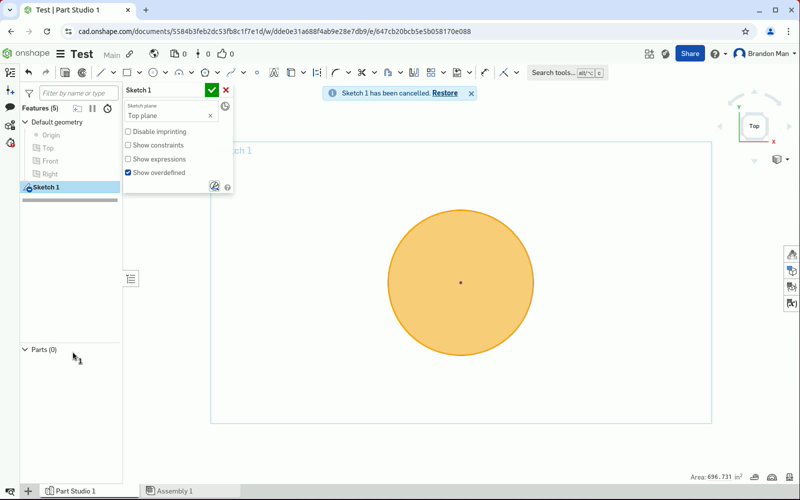
key(shift+y)
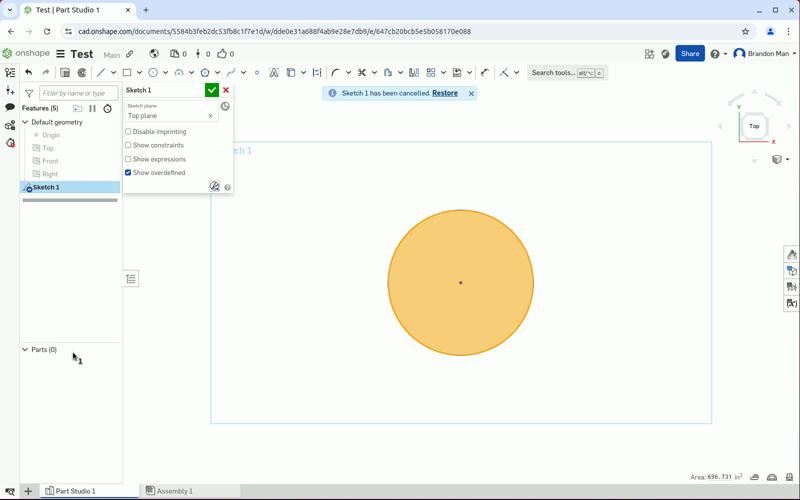
key(shift+e)
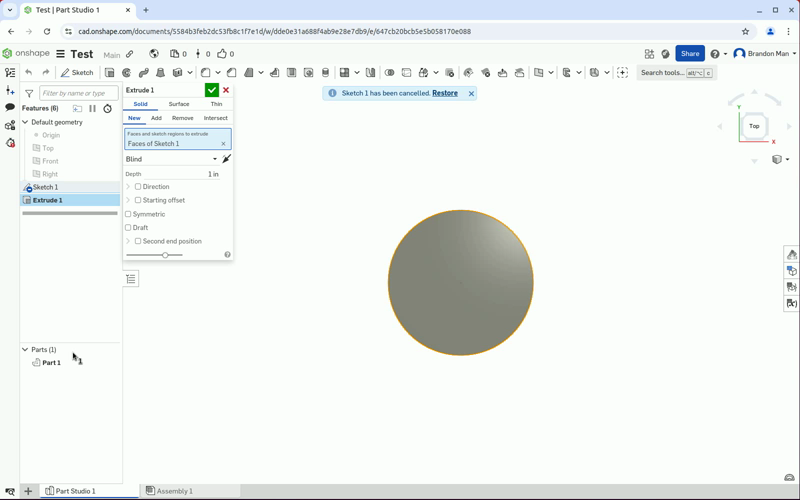
mouse_move(143, 106)
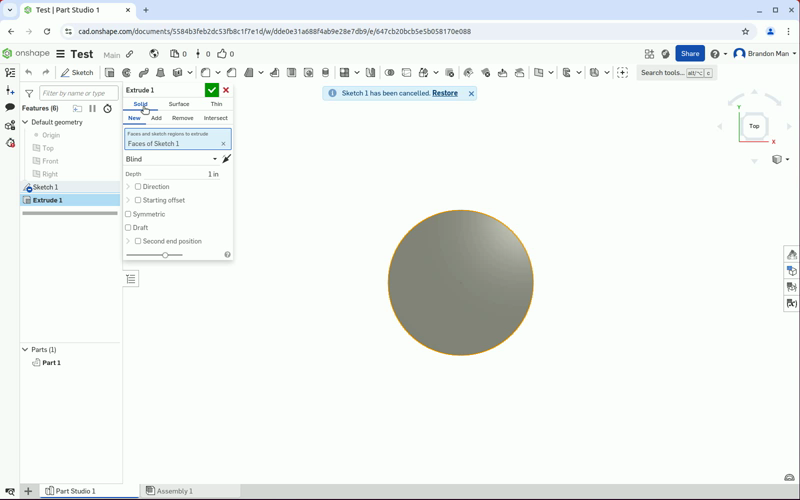
click(143, 106)
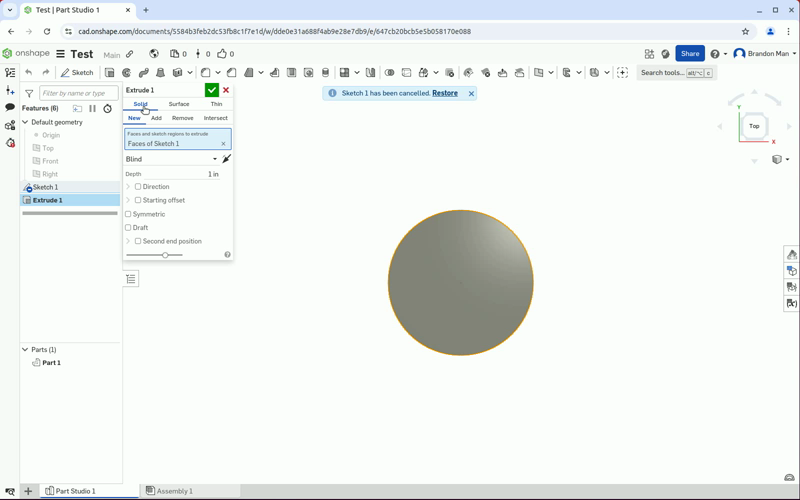
mouse_move(137, 120)
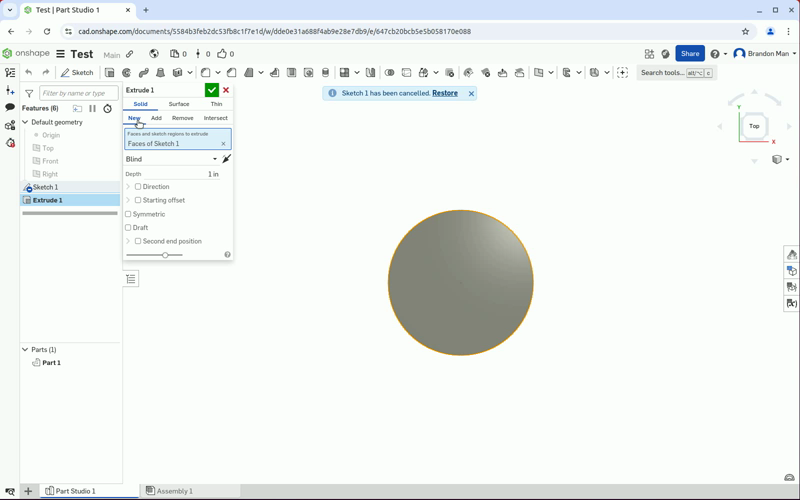
click(137, 120)
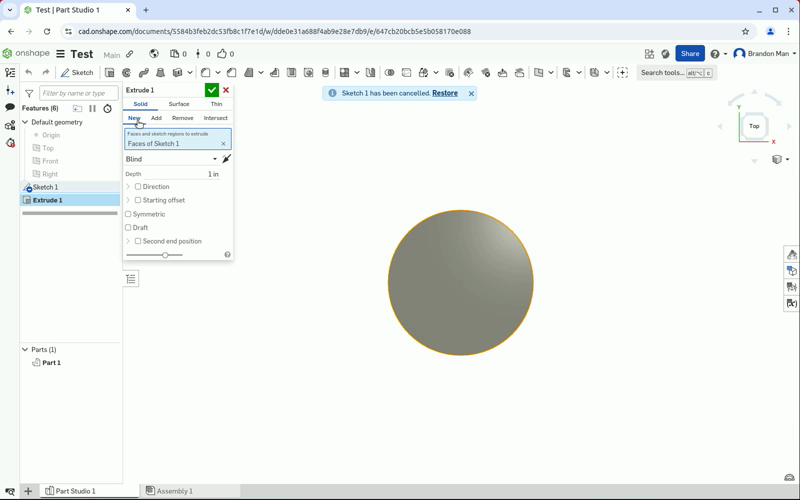
key(tab, 4)
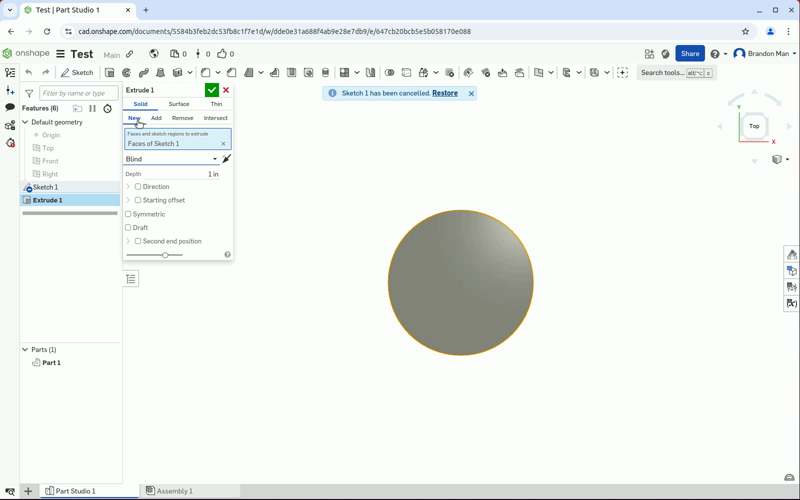
text(8.184)
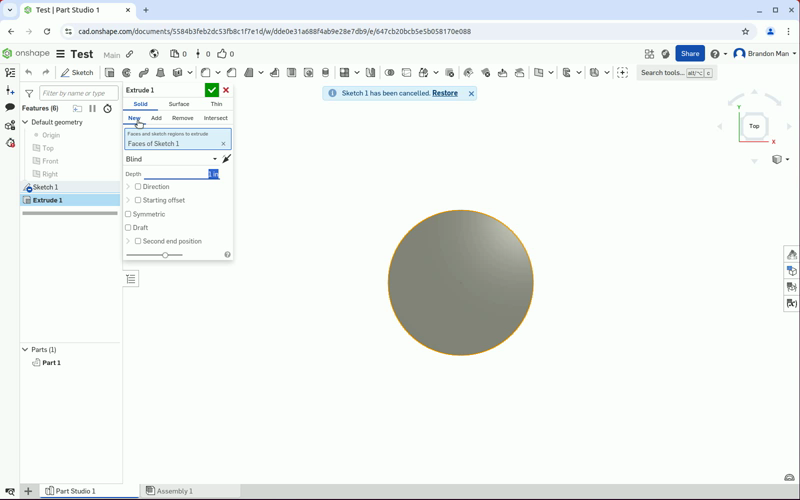
key(enter)
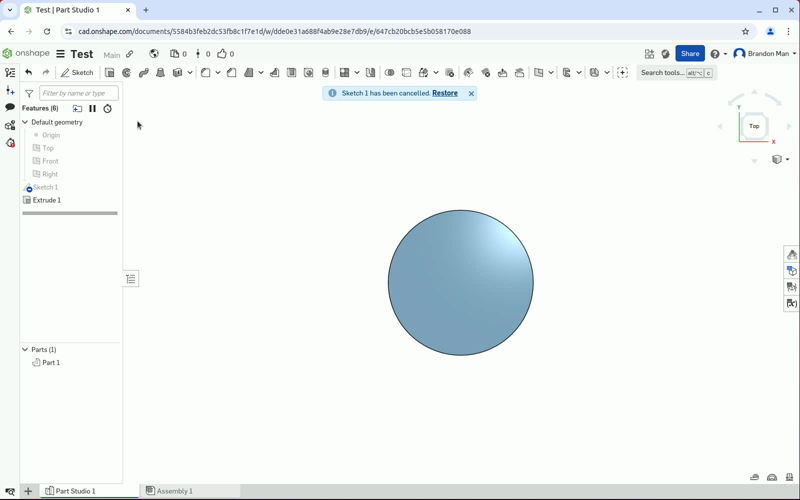
key(shift+h)
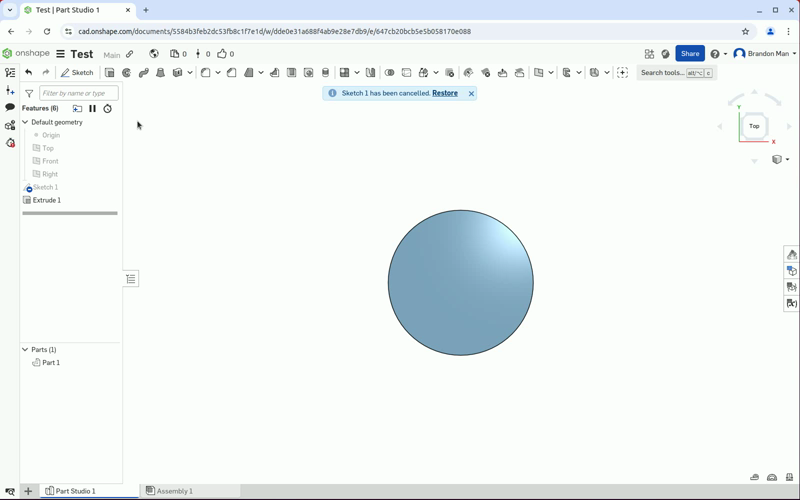
key(shift+h)
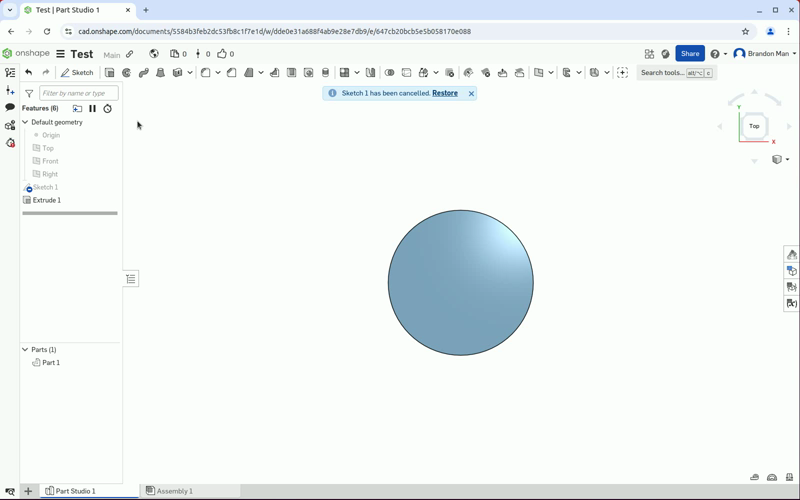
mouse_move(73, 189)
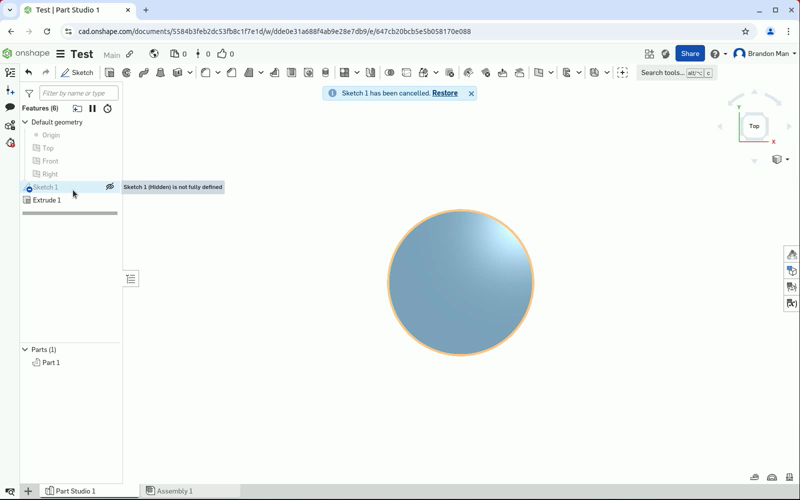
click(73, 189)
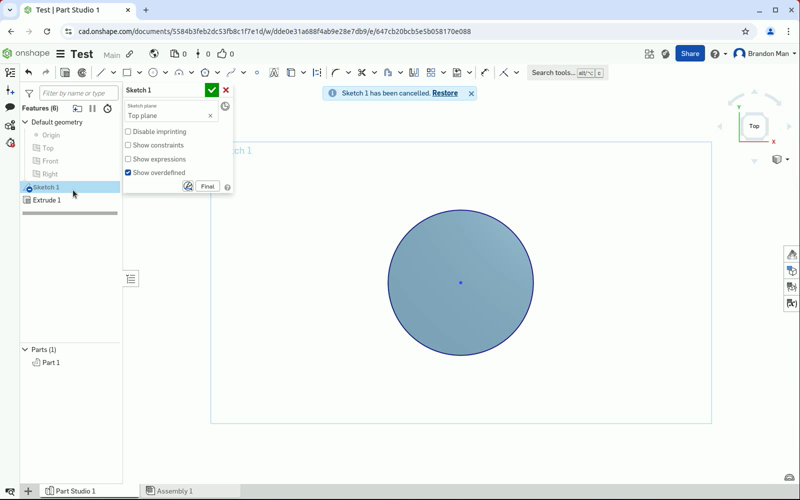
mouse_move(229, 92)
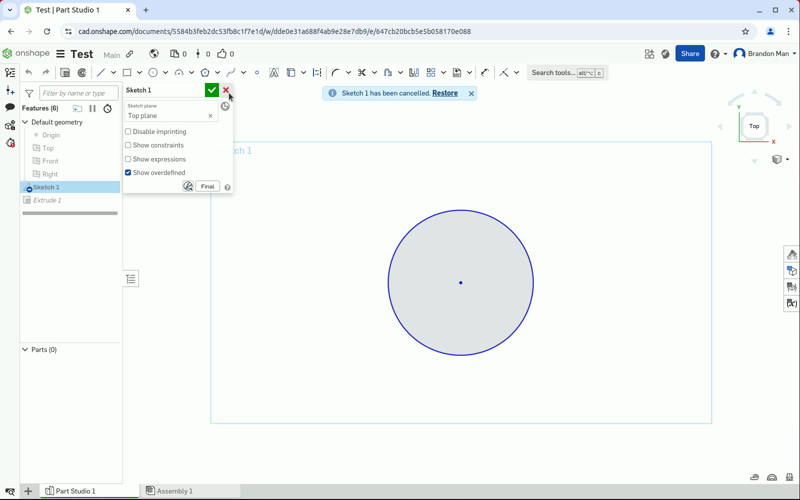
click(229, 92)
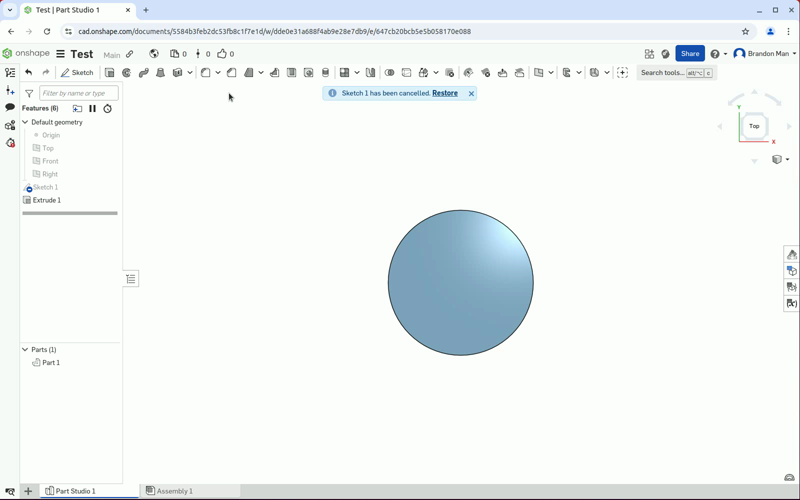
mouse_move(541, 75)
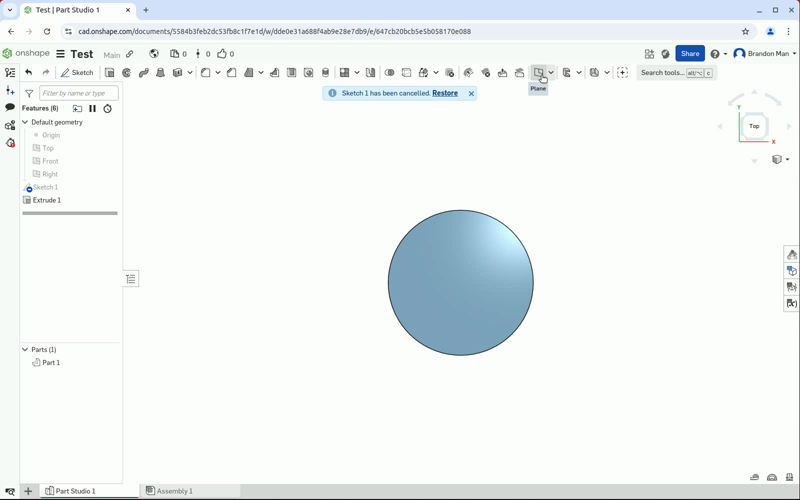
click(541, 75)
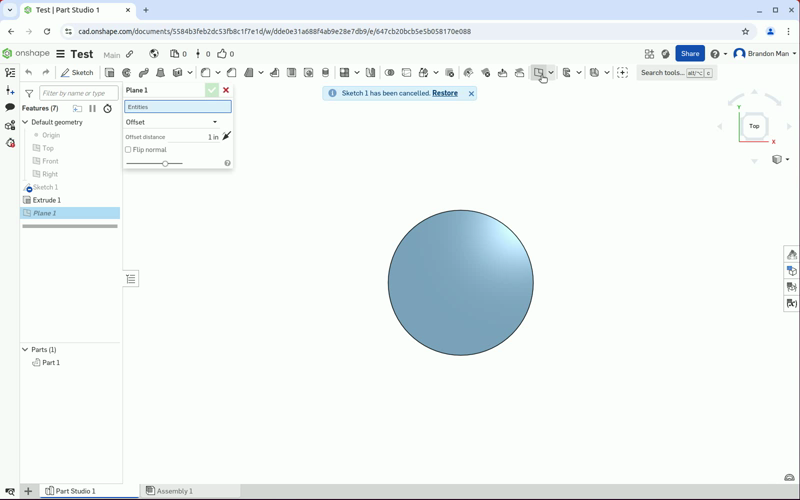
mouse_move(73, 150)
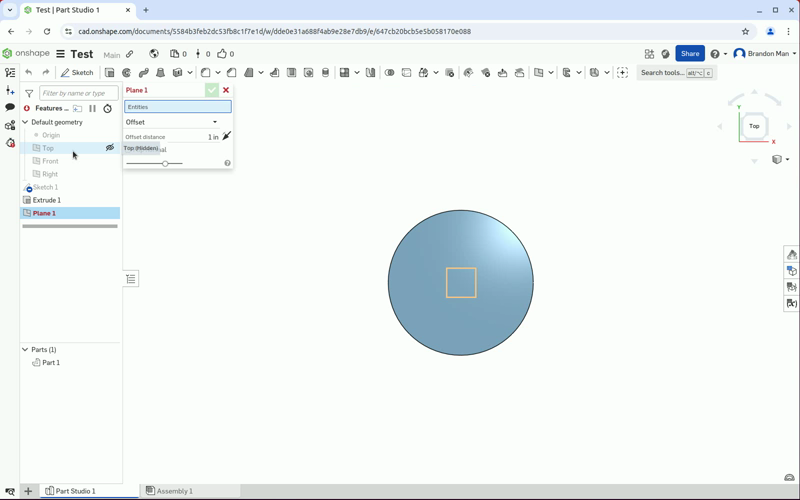
click(73, 150)
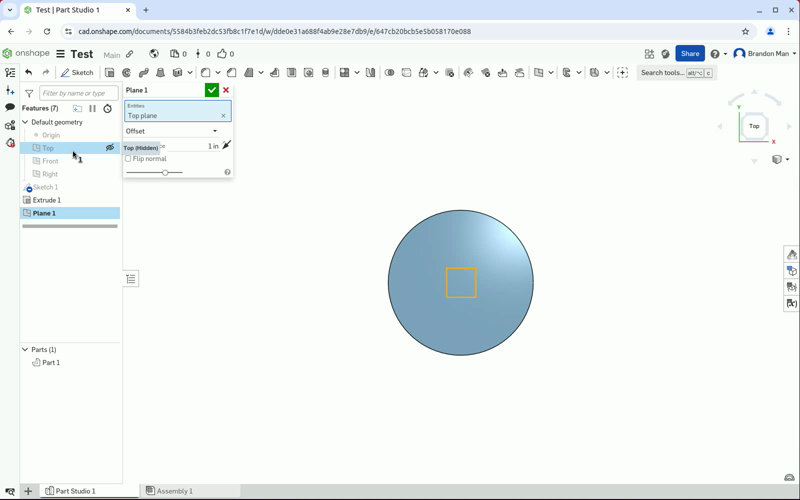
key(tab, 2)
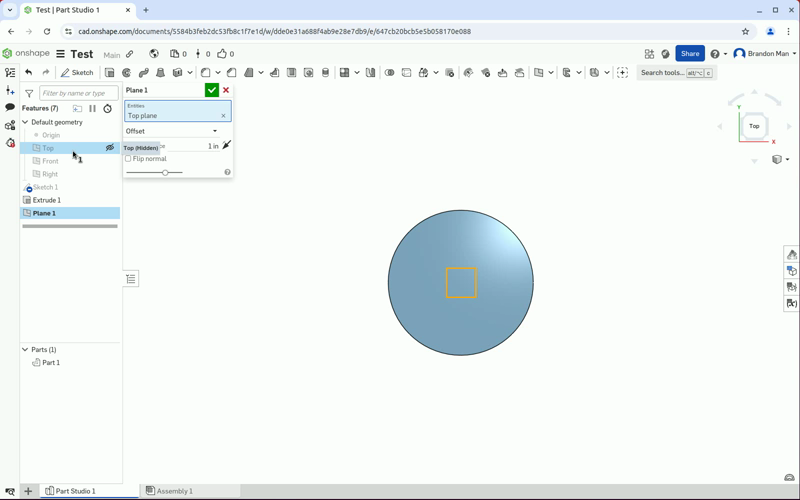
text(8.196)
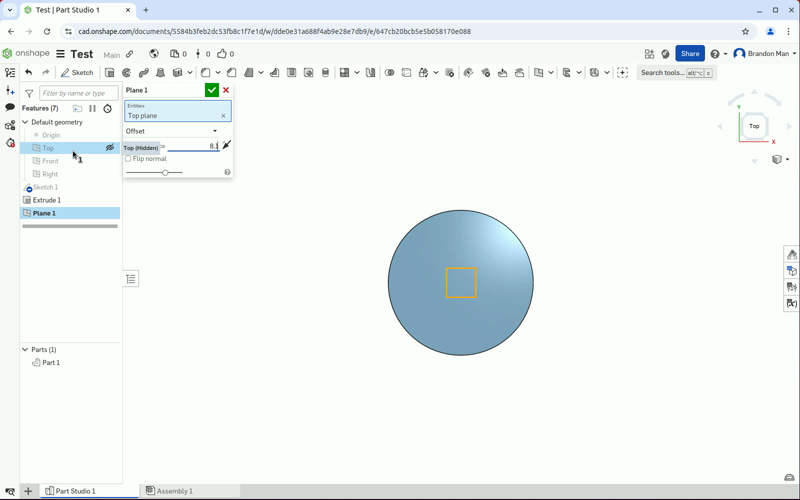
key(enter, 2)
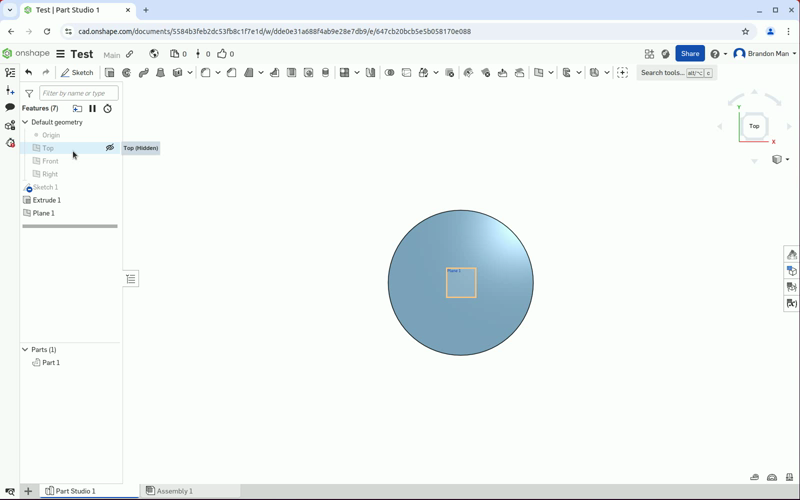
key(shift+s)
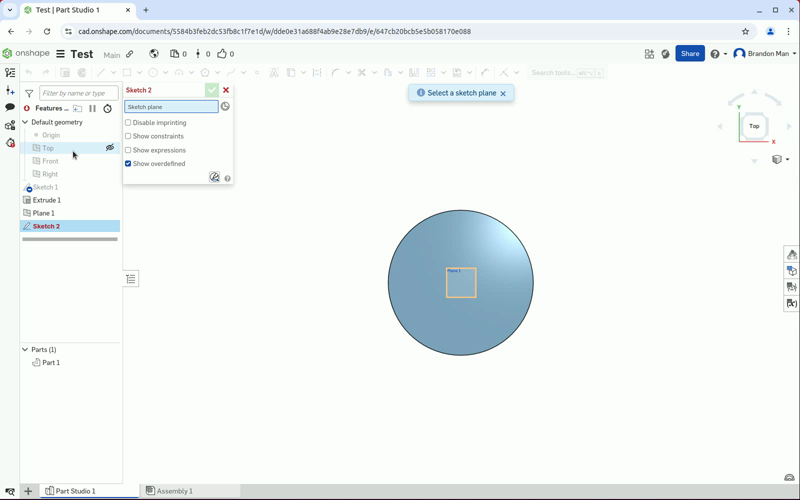
mouse_move(73, 215)
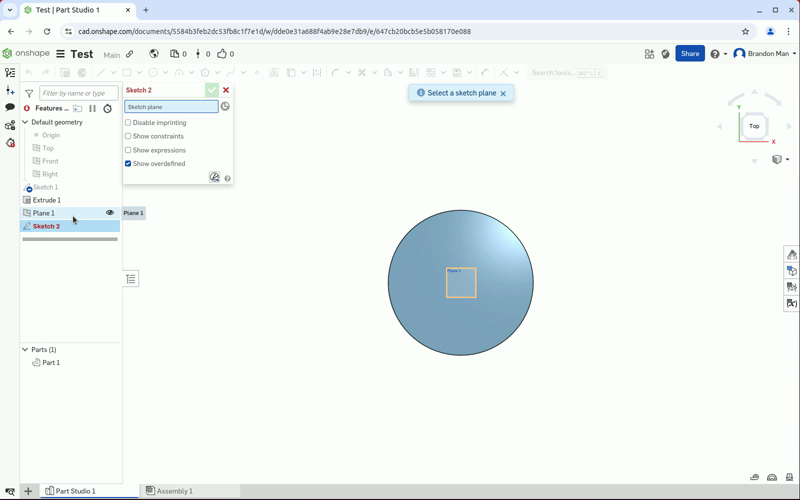
click(73, 215)
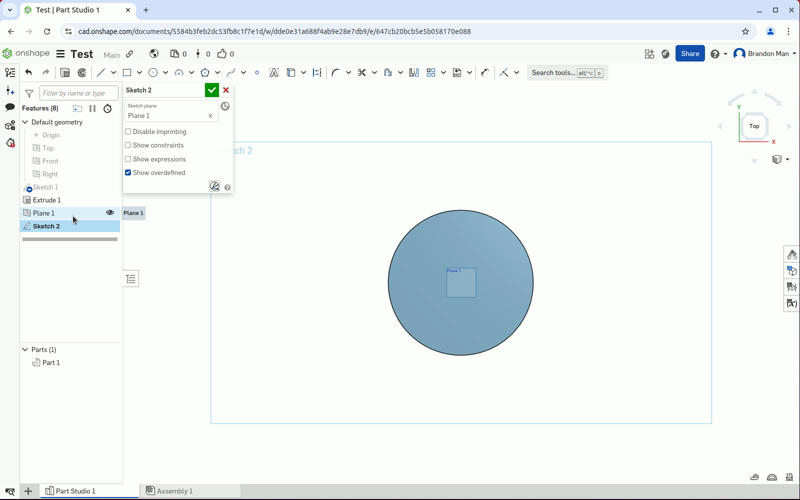
mouse_move(73, 352)
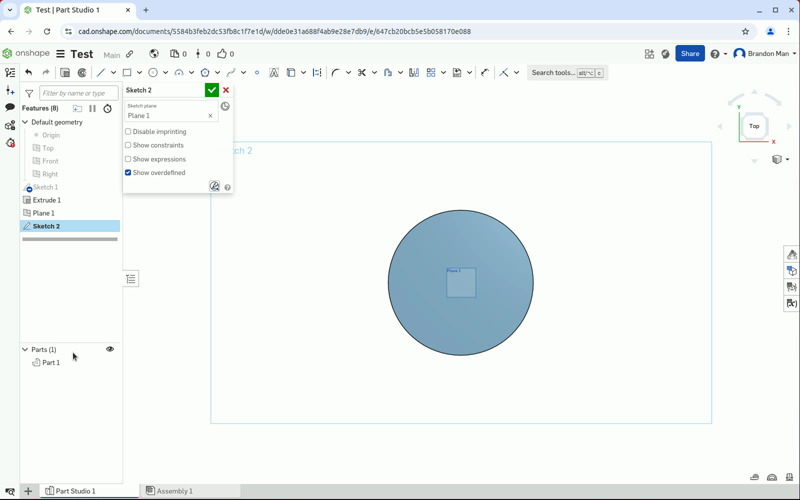
key(y)
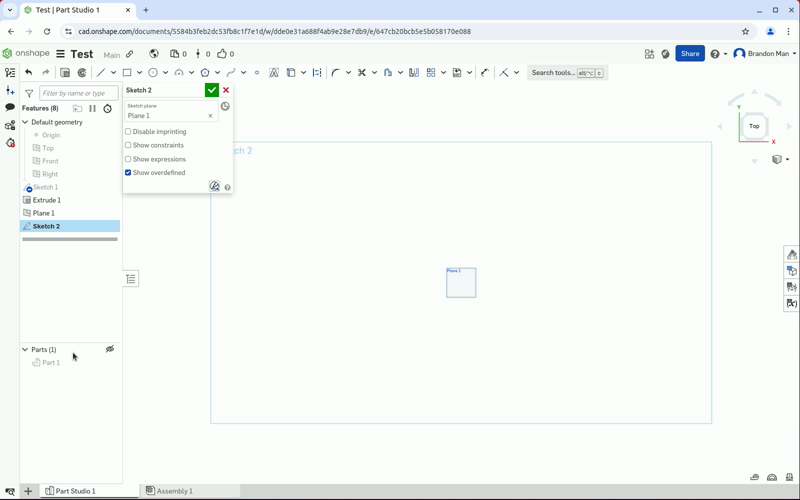
key(c)
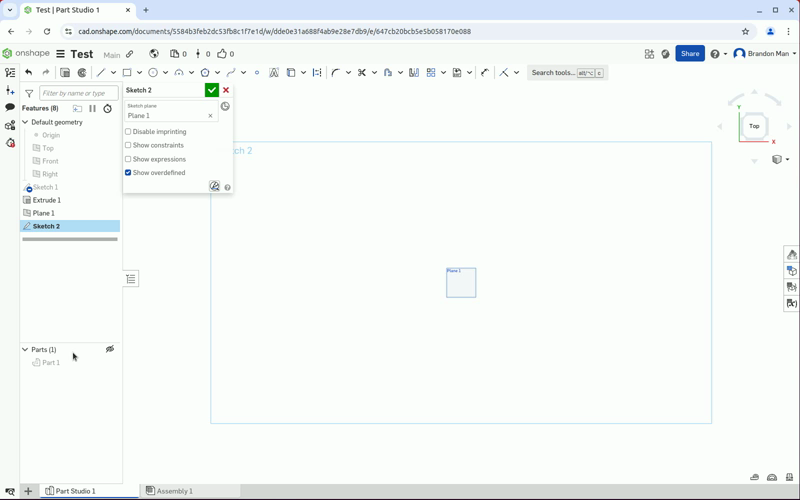
key_down(shift)
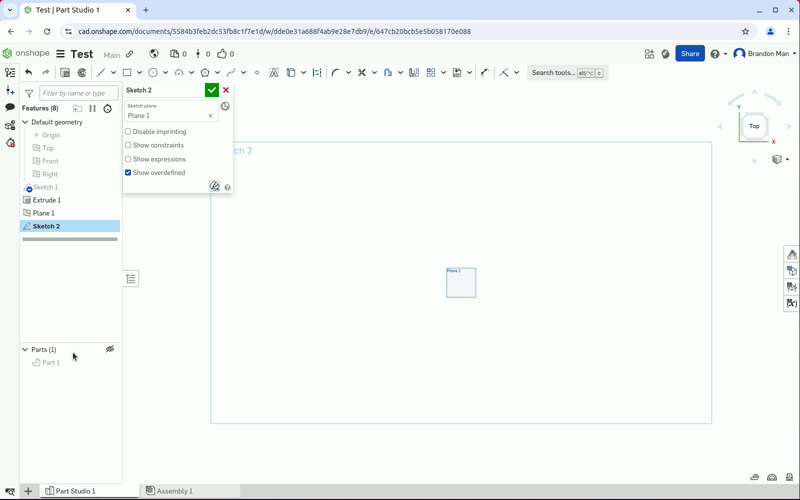
mouse_move(460, 282)
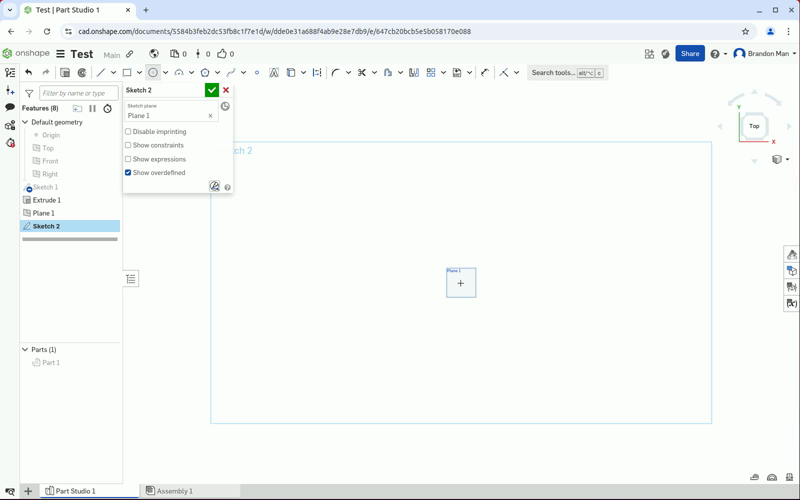
click(460, 282)
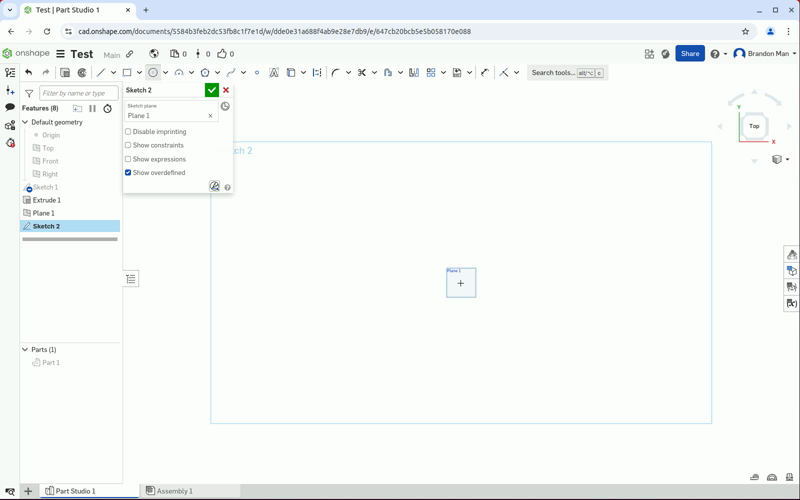
key_up(shift)
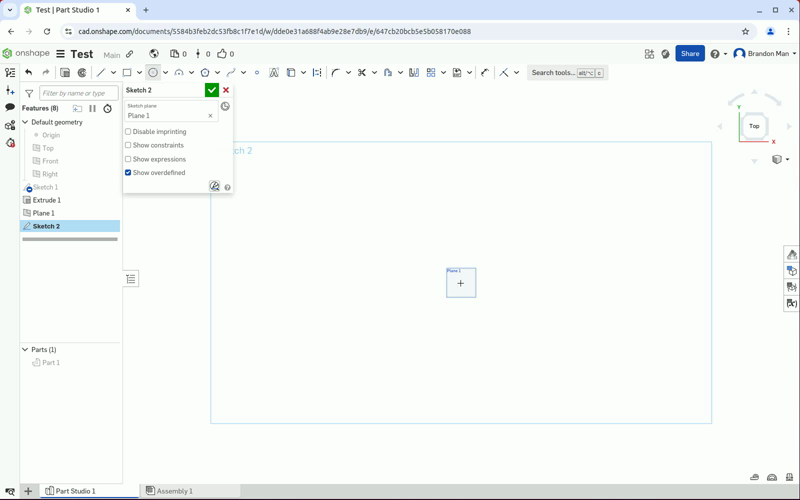
mouse_move(511, 282)
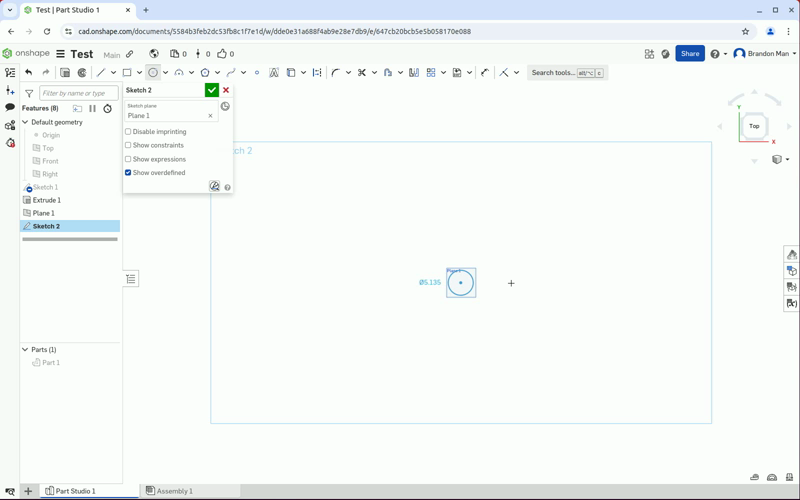
click(511, 282)
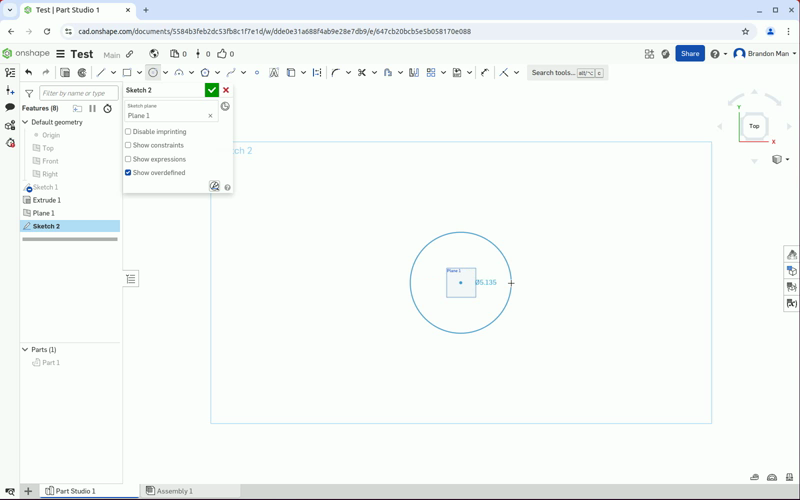
key(esc)
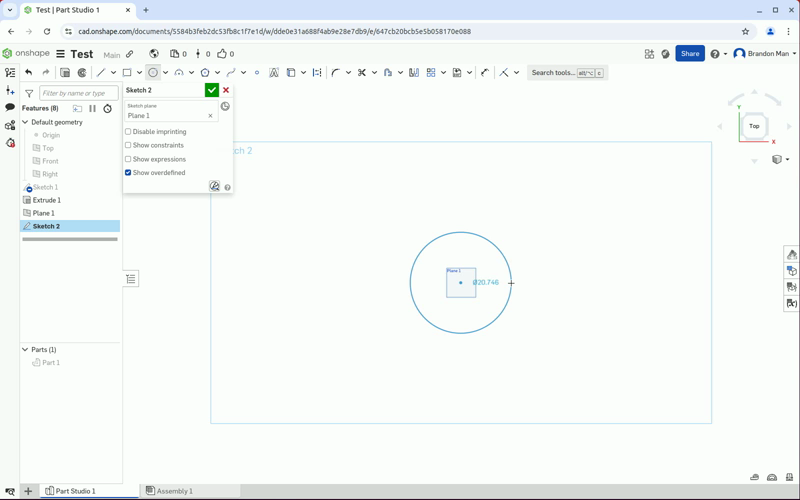
mouse_move(488, 274)
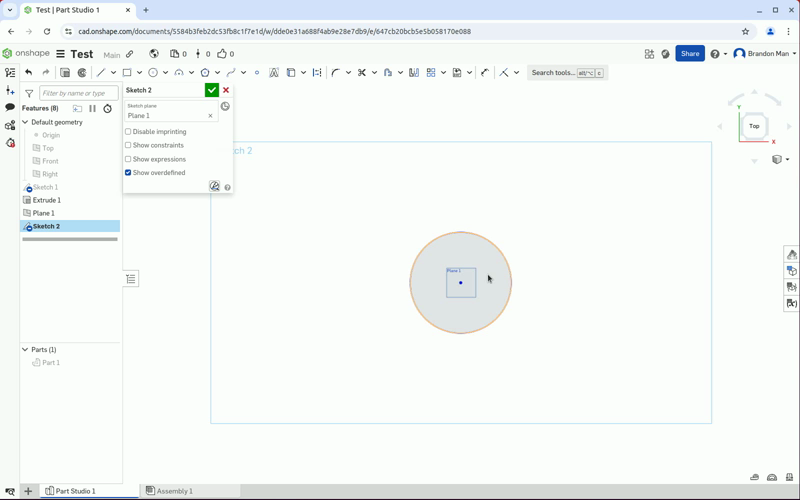
click(488, 274)
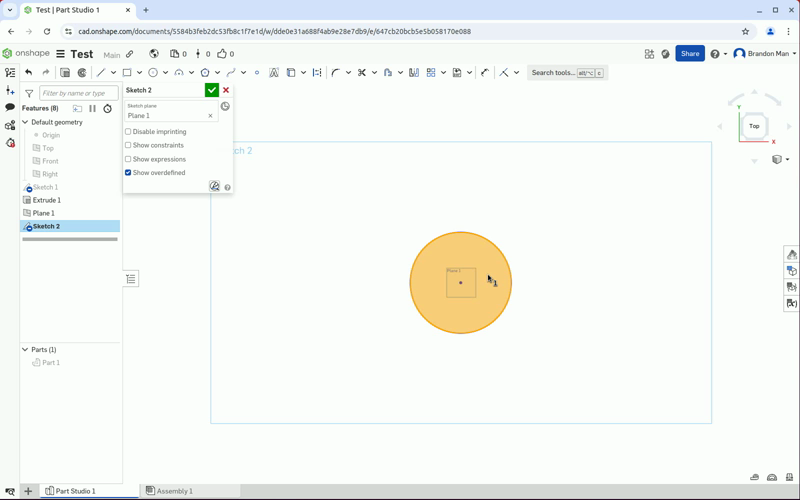
mouse_move(73, 352)
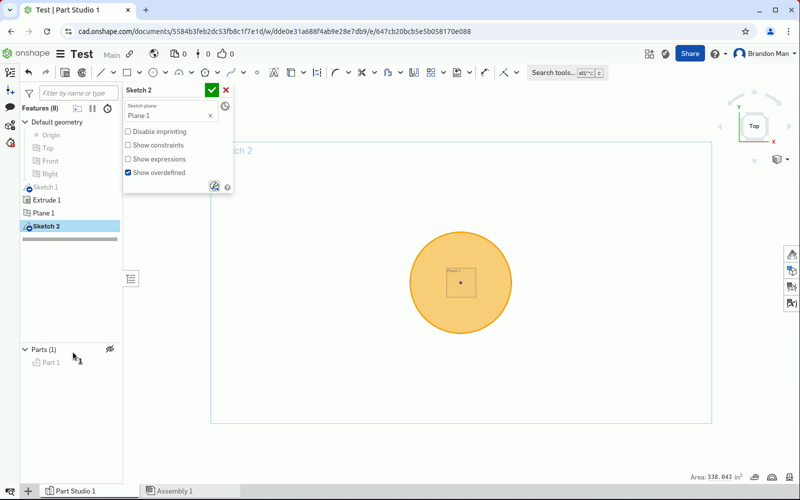
key(shift+y)
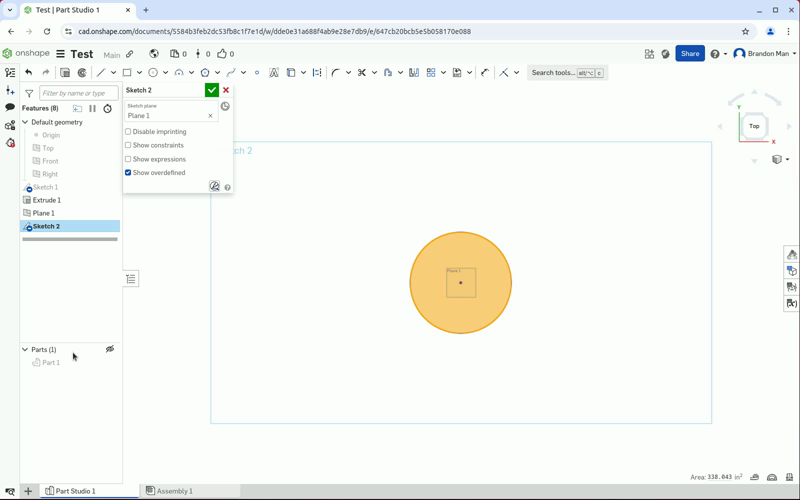
key(shift+e)
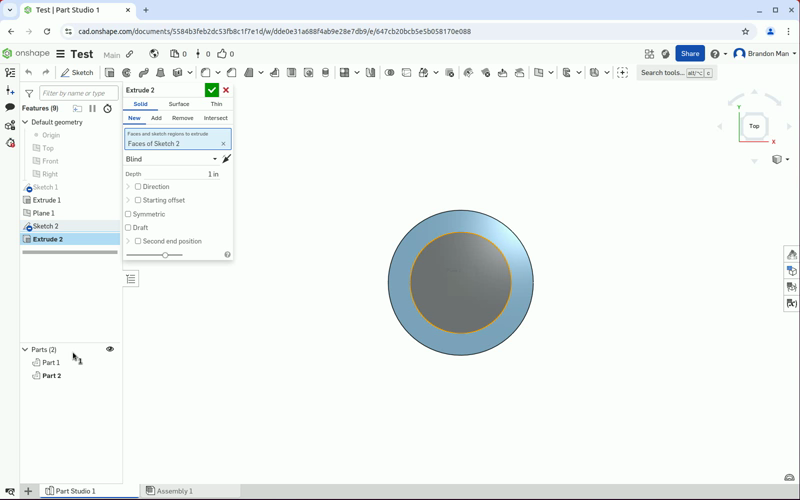
mouse_move(143, 106)
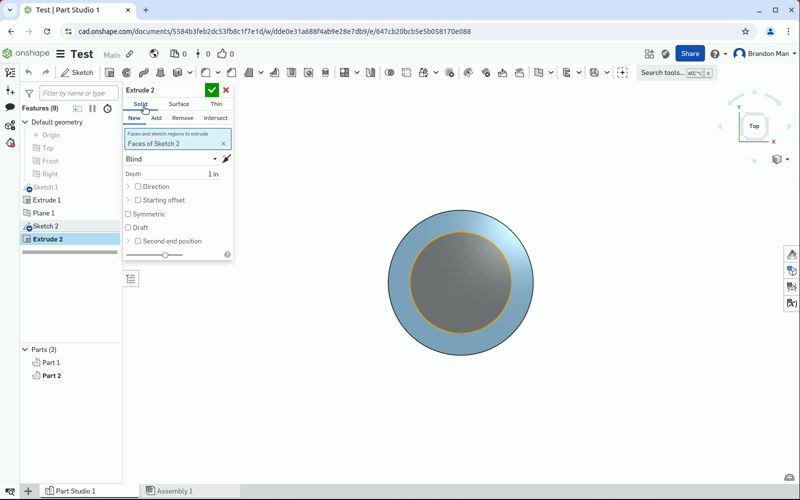
click(143, 106)
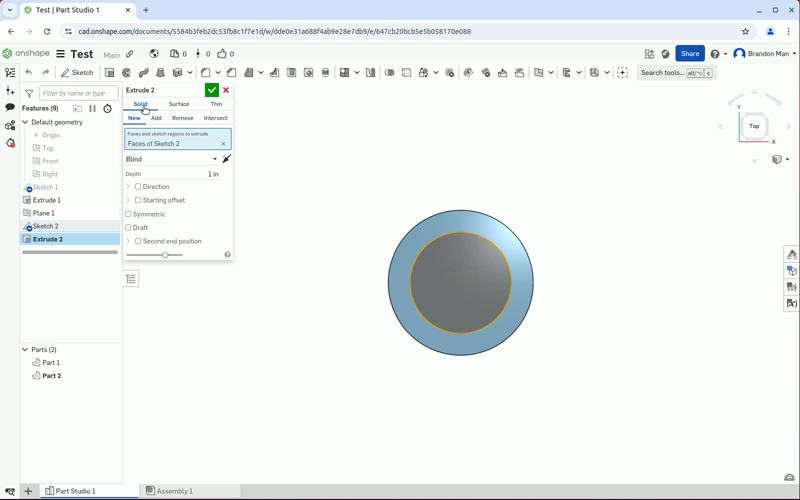
mouse_move(137, 120)
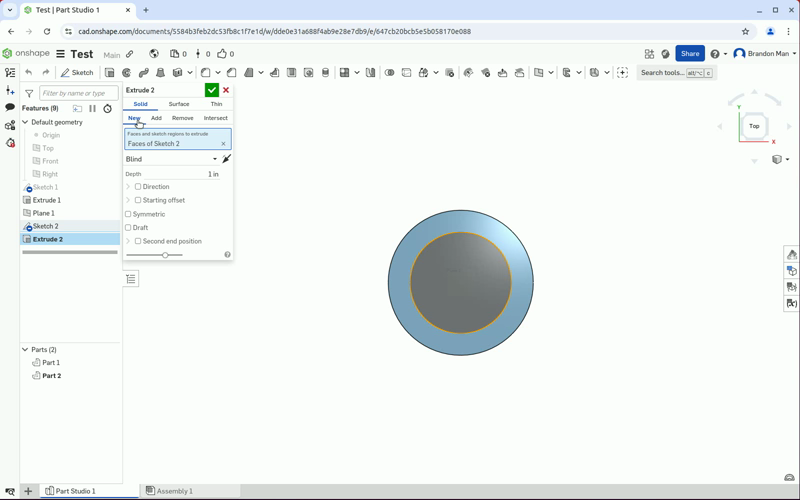
click(137, 120)
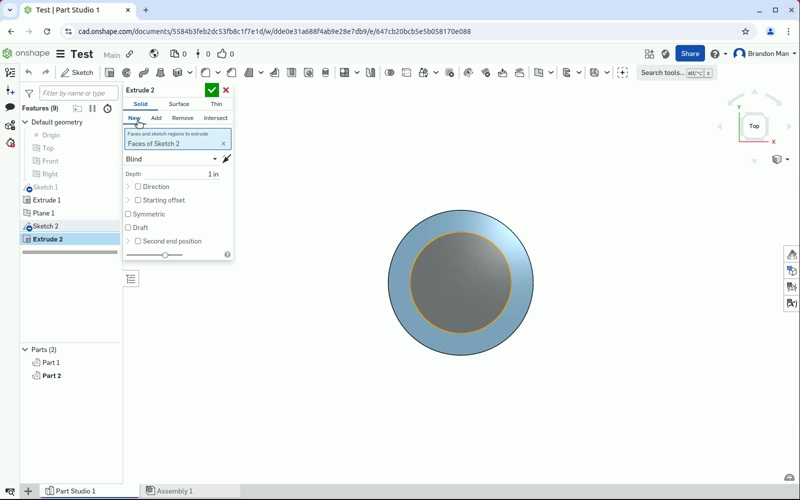
key(tab, 4)
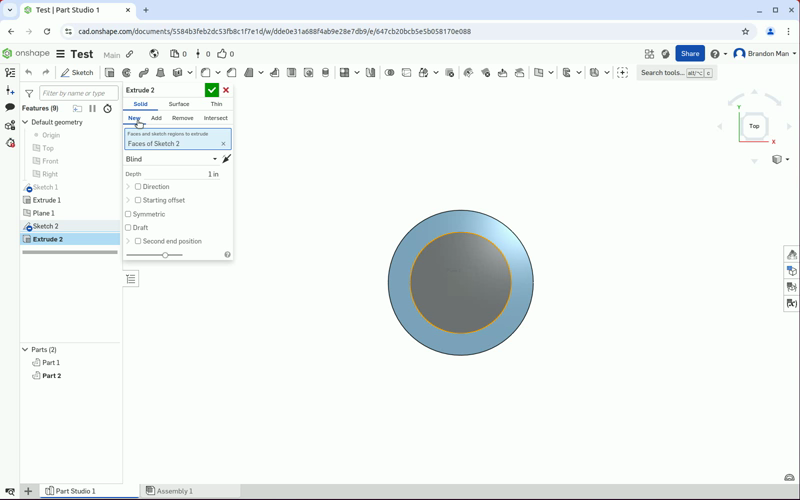
text(11.554)
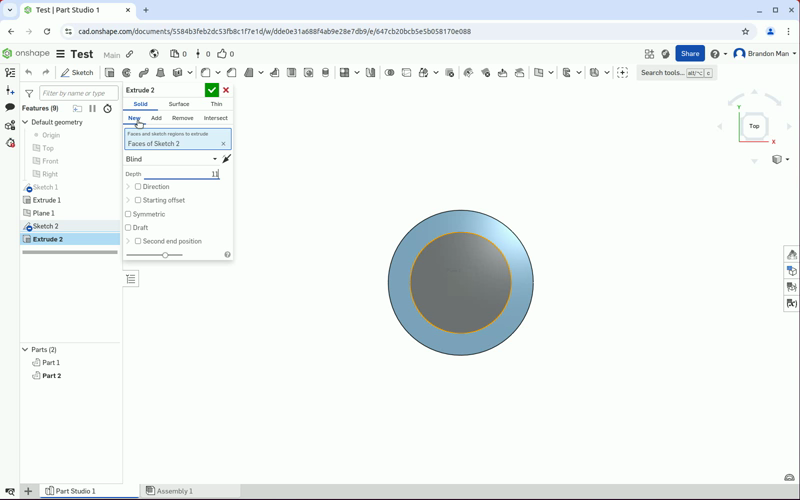
key(enter)
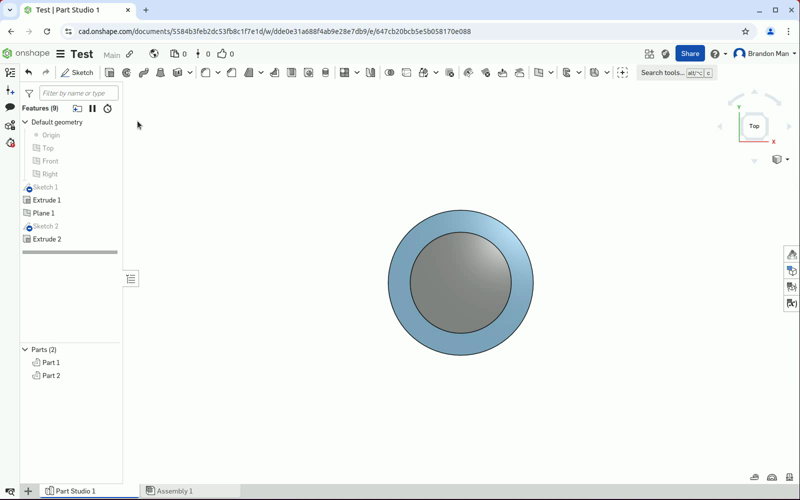
key(shift+h)
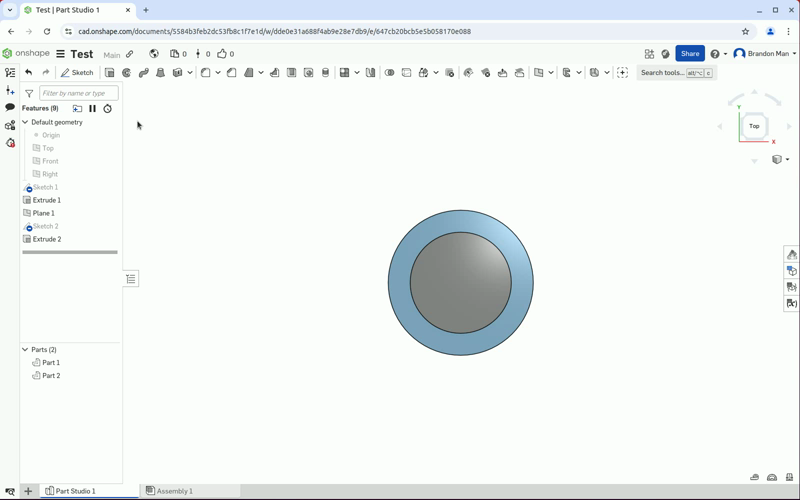
key(shift+h)
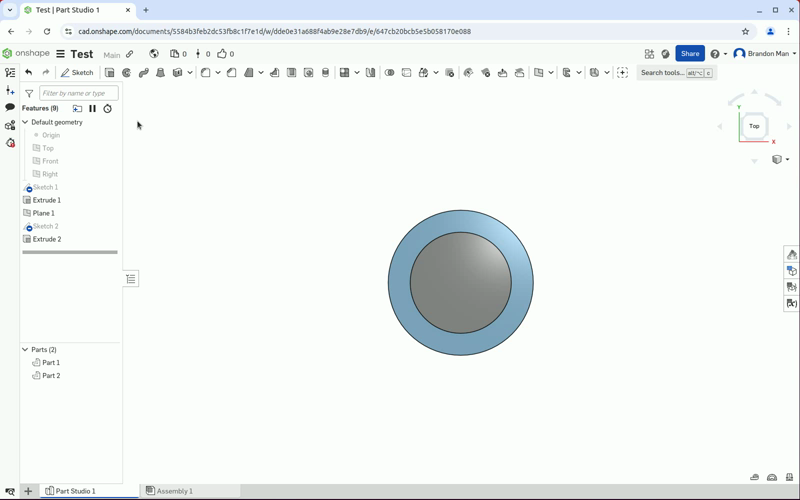
key(shift+7)
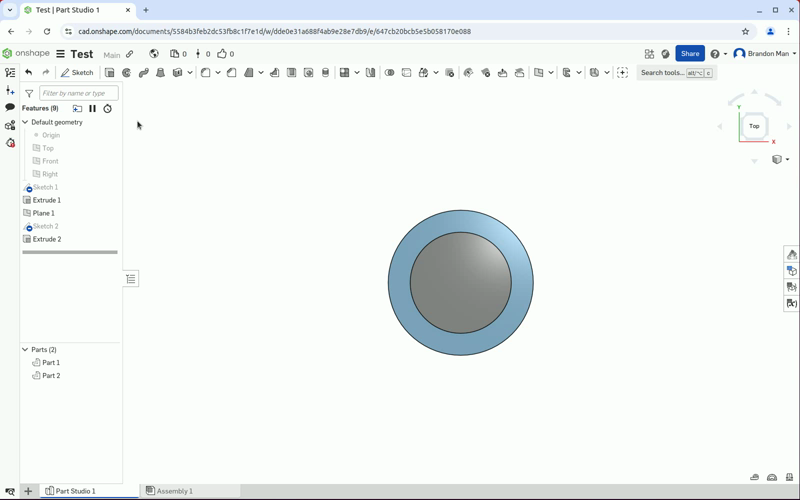
key(up, 3)
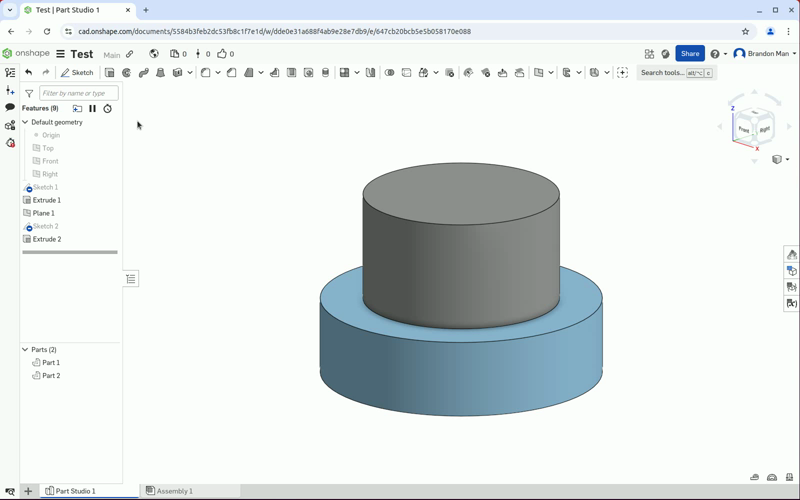
key(left, 3)
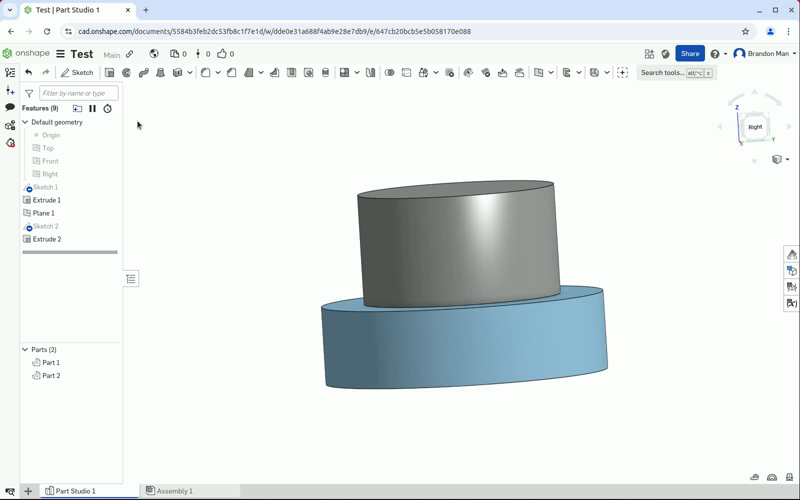
key(right, 3)
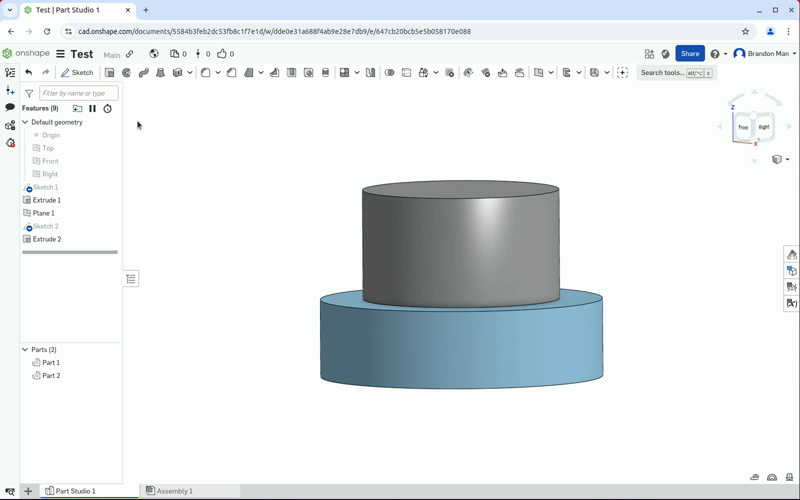
key(down, 3)
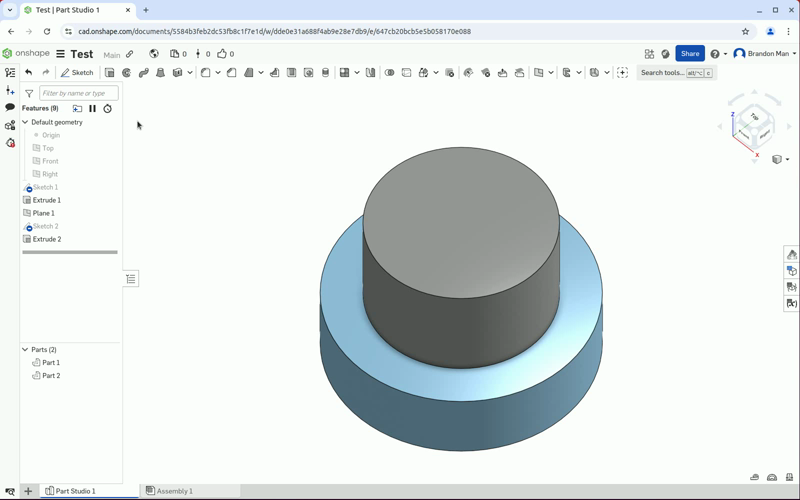
mouse_move(73, 189)
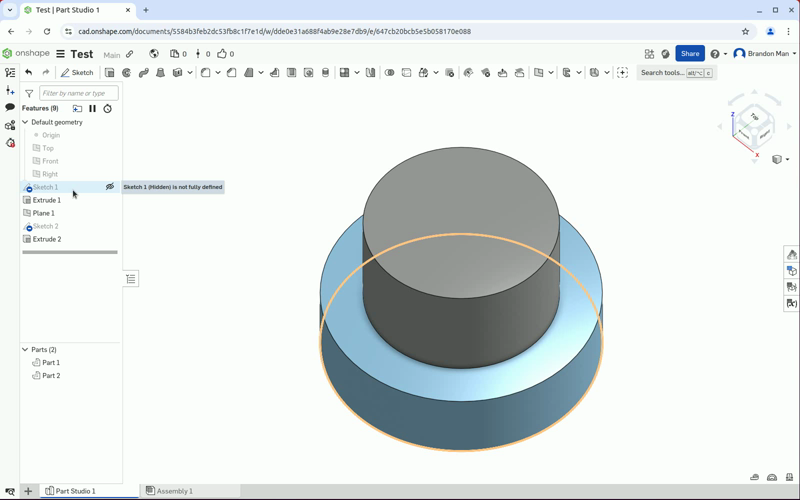
click(73, 189)